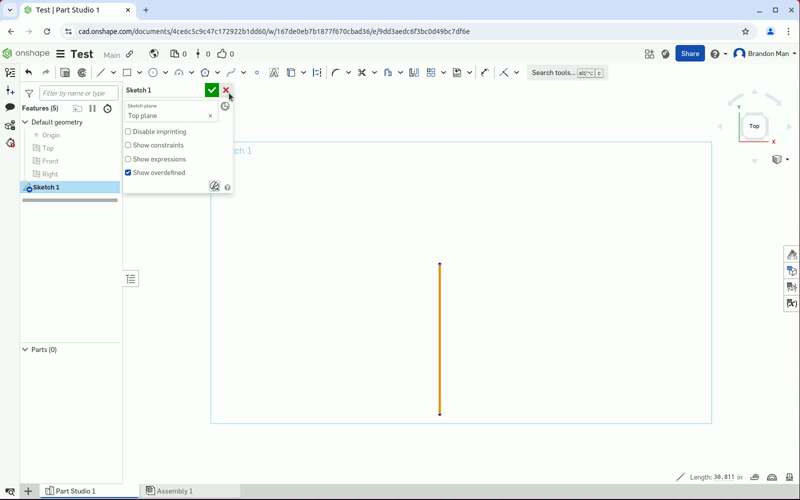
key(shift+h)
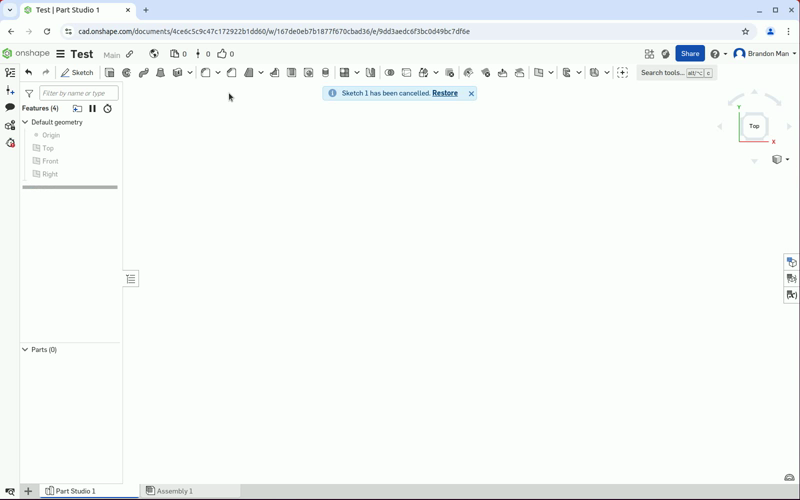
mouse_move(73, 352)
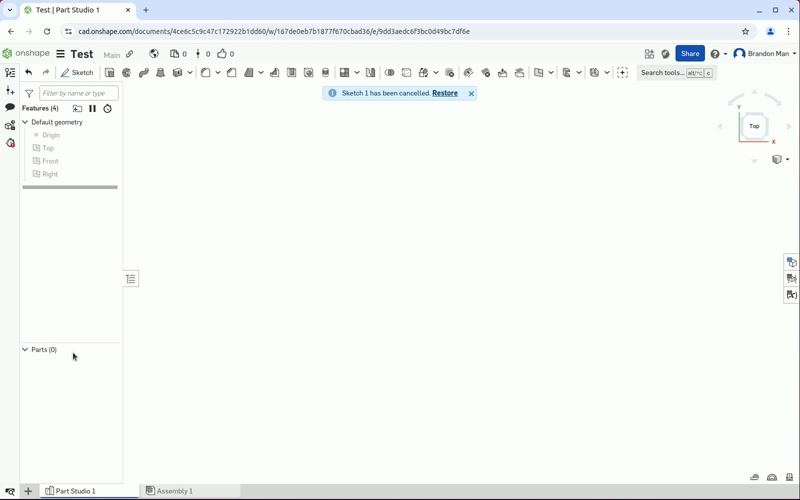
key(y)
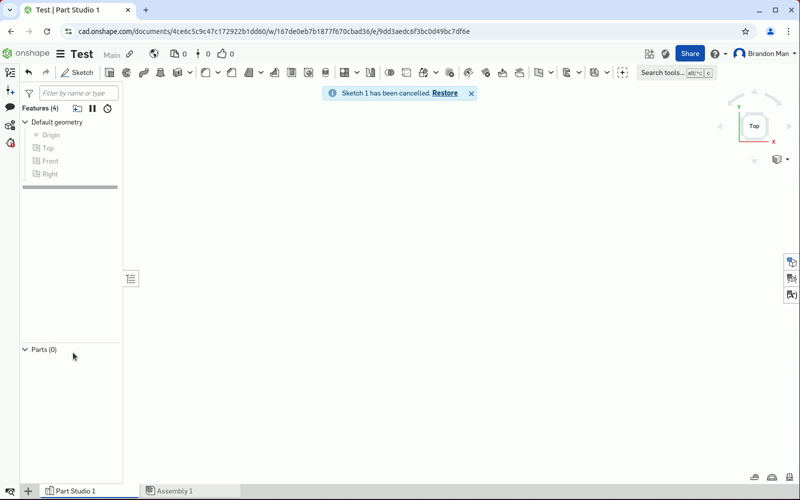
key(shift+p)
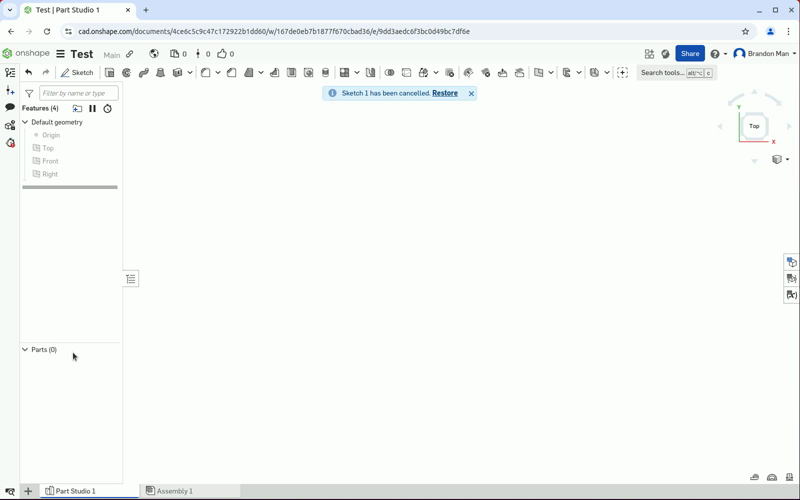
key(space)
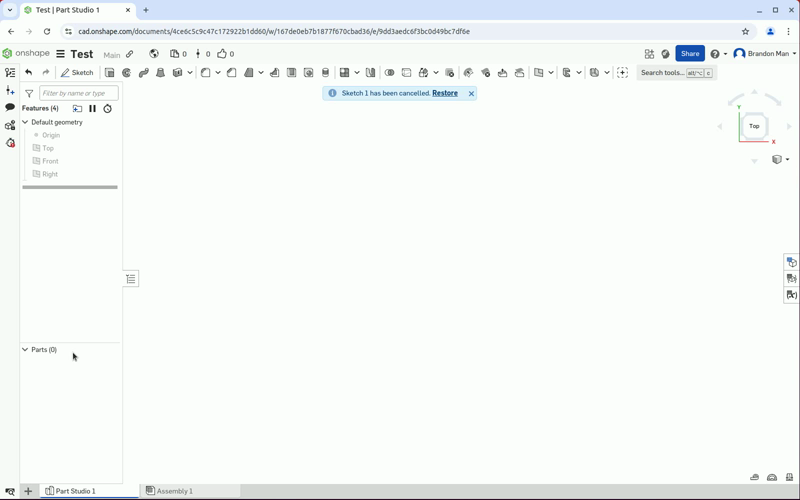
key_down(shift)
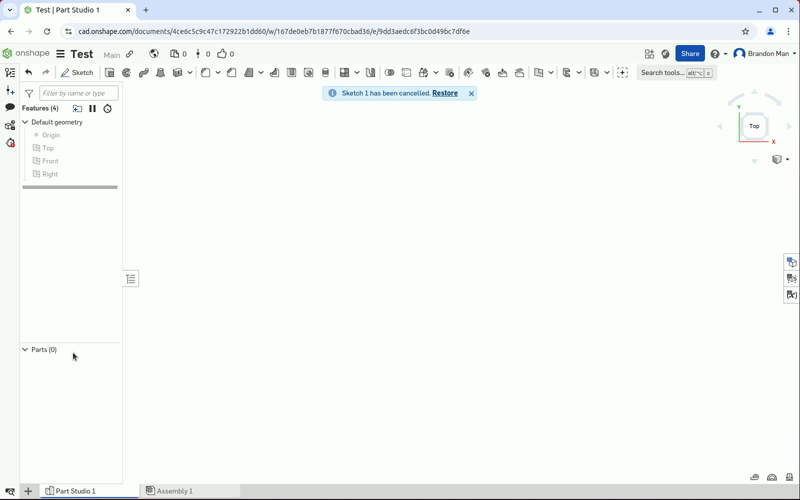
key(up)
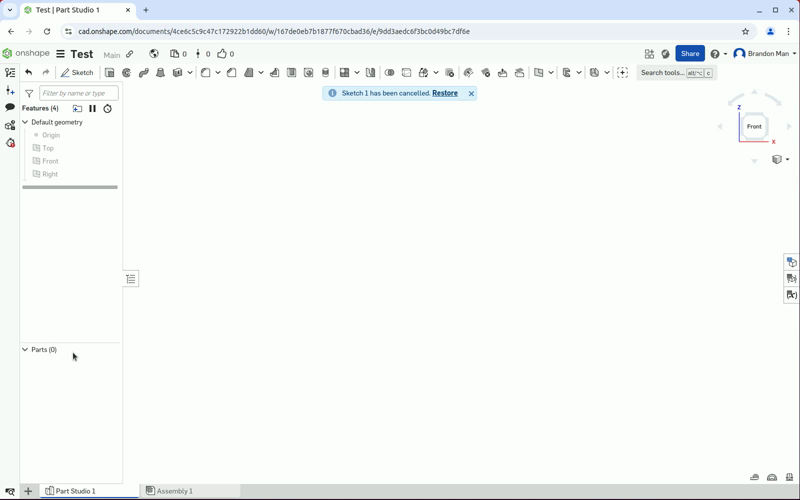
key_up(shift)
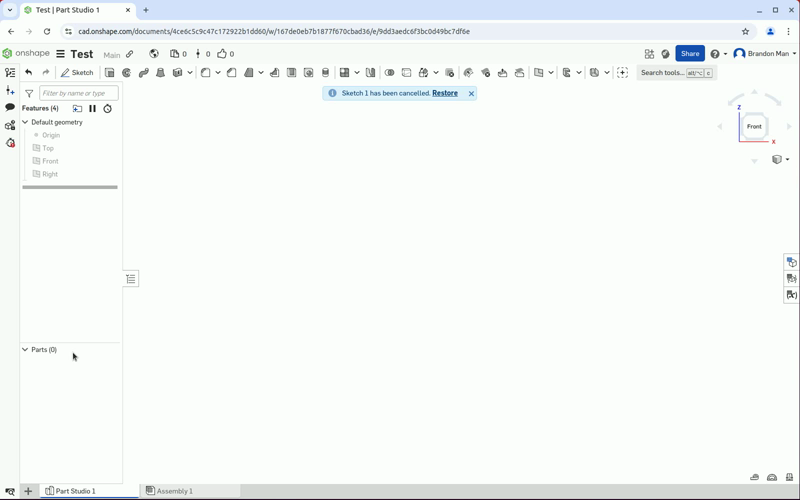
mouse_move(73, 352)
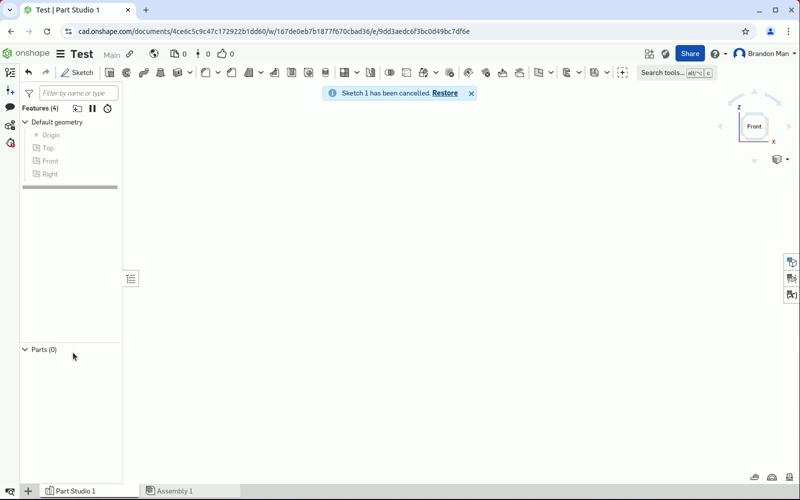
key(shift+y)
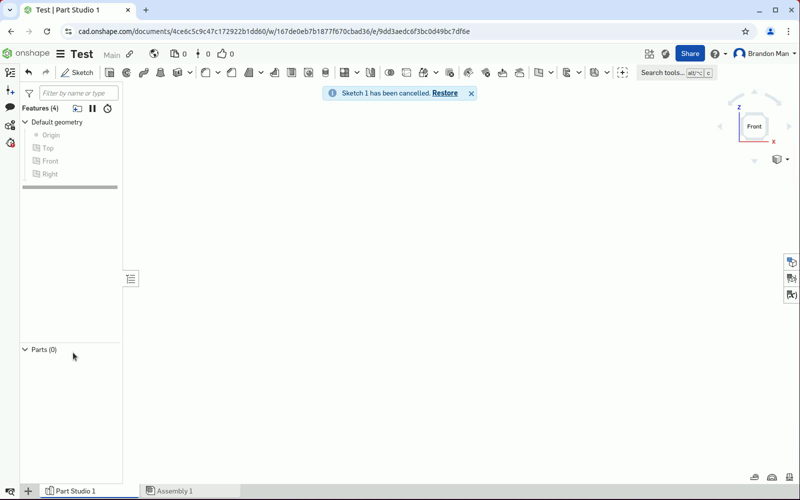
key(shift+s)
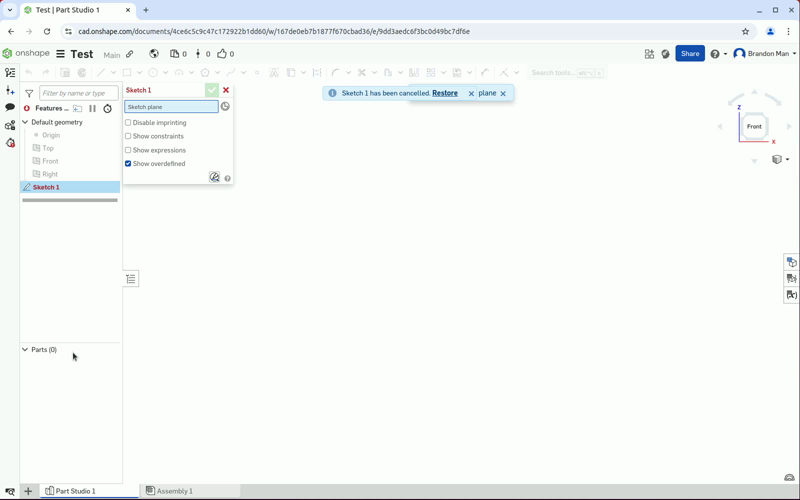
mouse_move(73, 163)
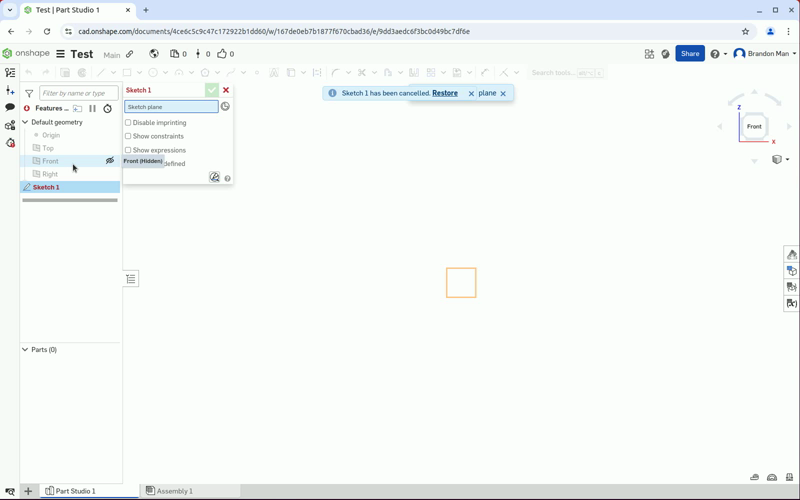
click(73, 163)
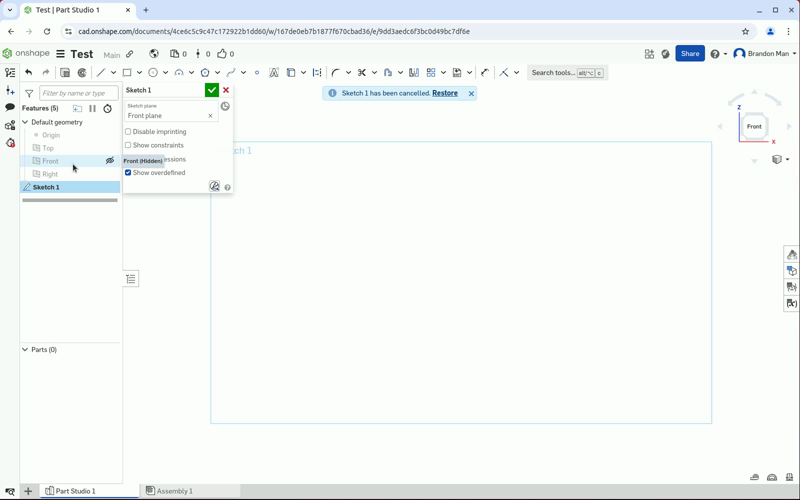
mouse_move(73, 352)
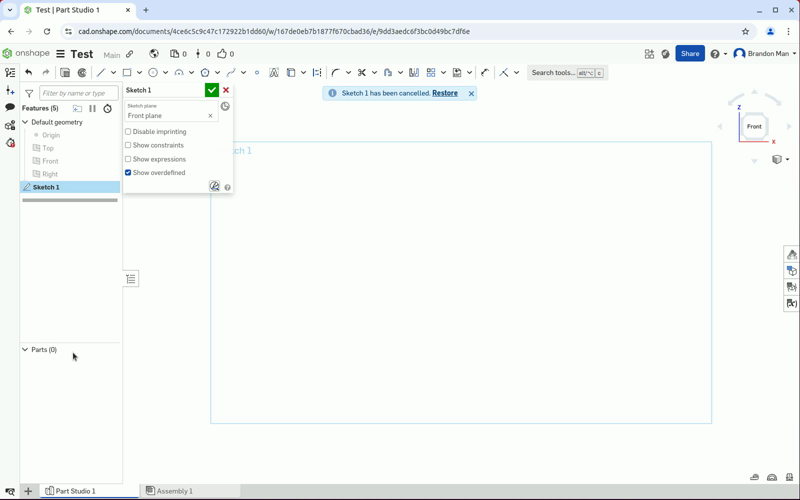
key(y)
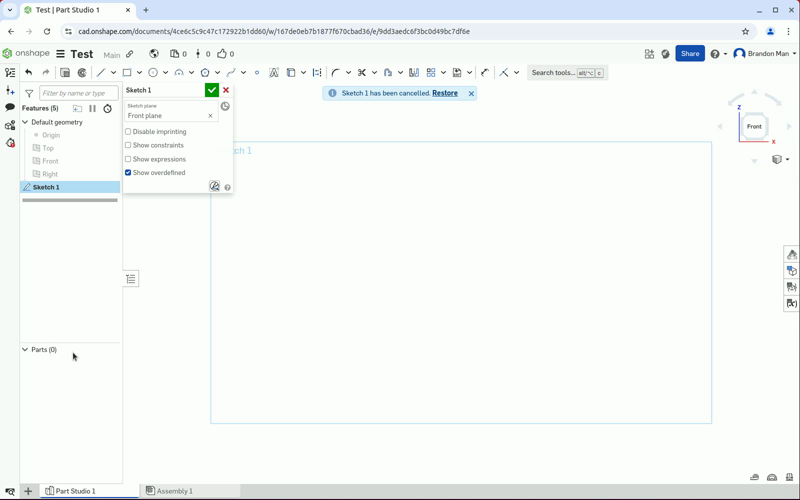
key(c)
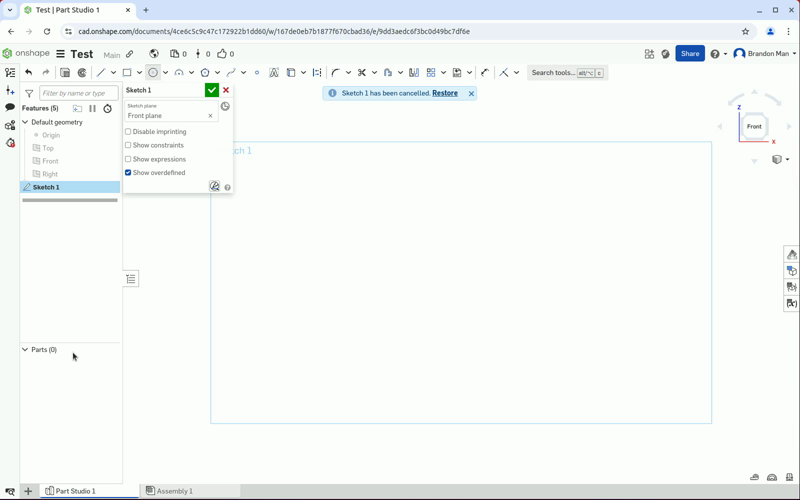
key_down(shift)
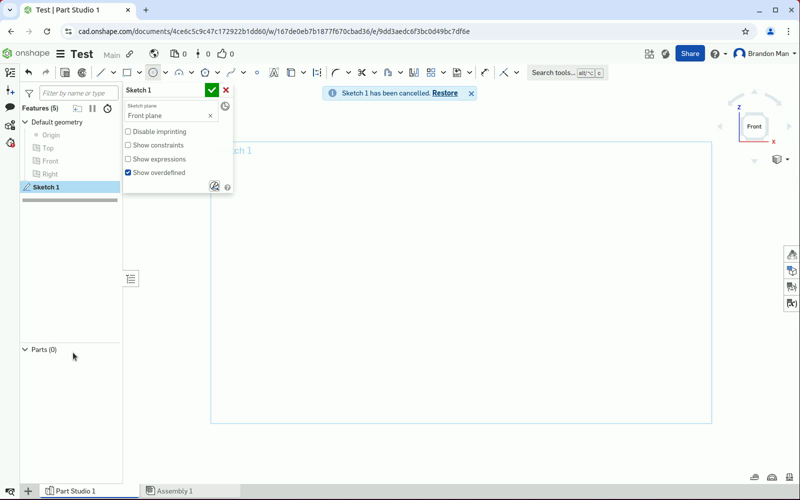
mouse_move(460, 282)
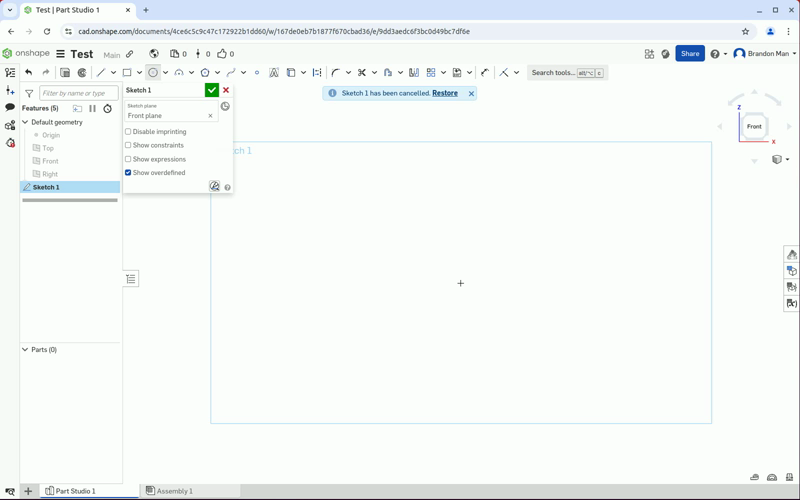
click(460, 282)
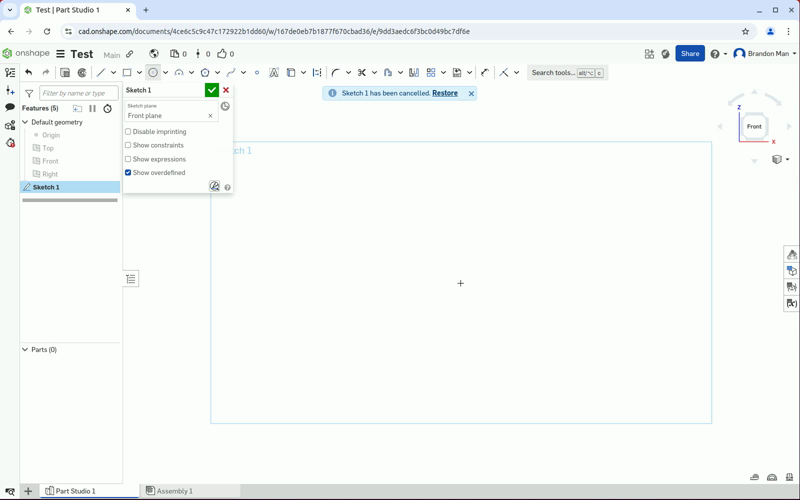
key_up(shift)
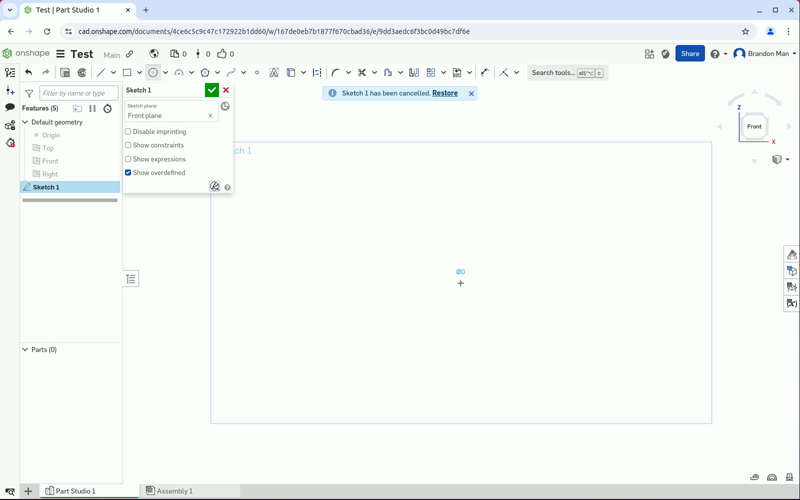
mouse_move(564, 282)
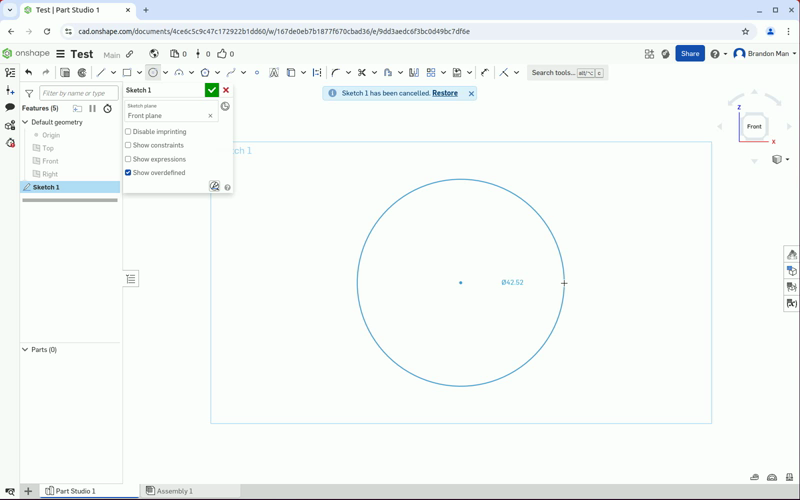
click(564, 282)
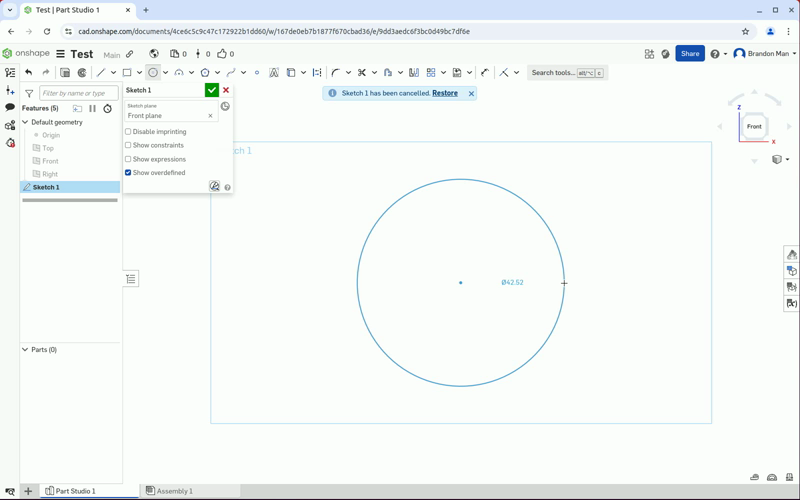
key(esc)
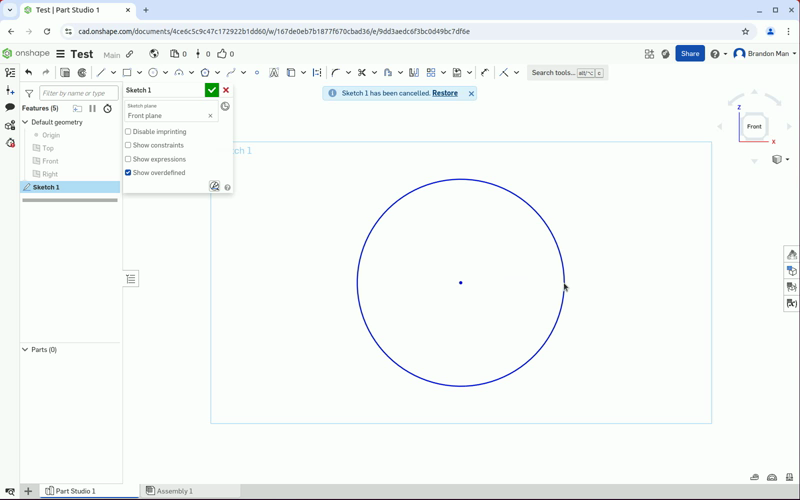
mouse_move(526, 310)
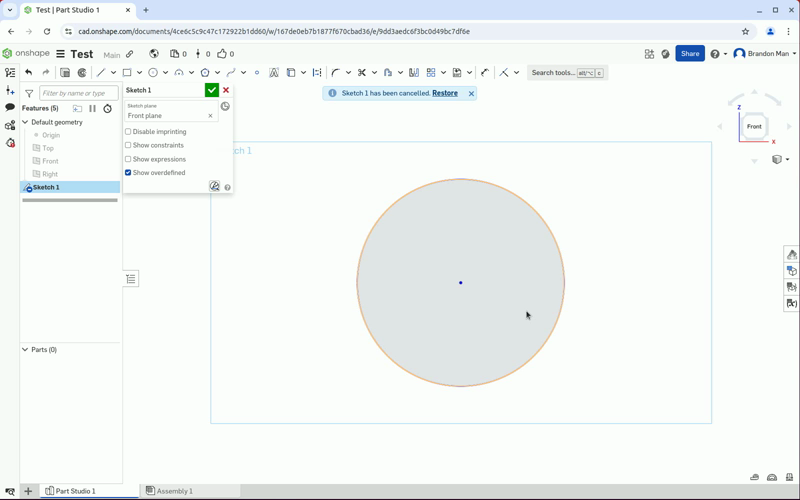
click(526, 310)
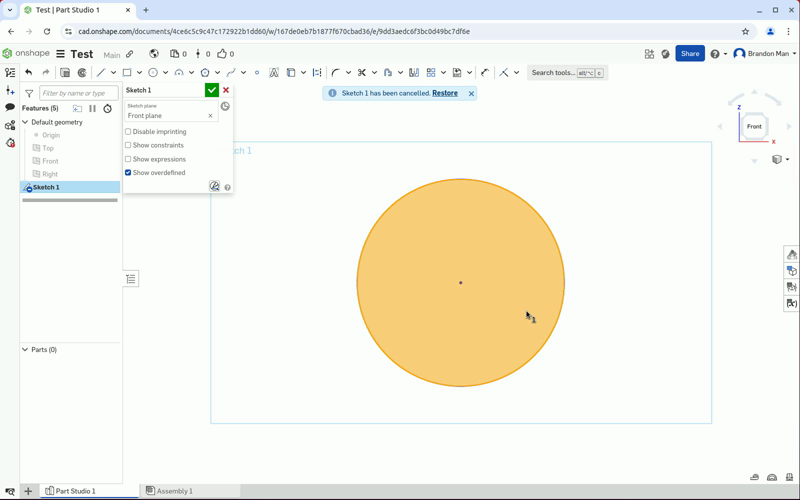
mouse_move(73, 352)
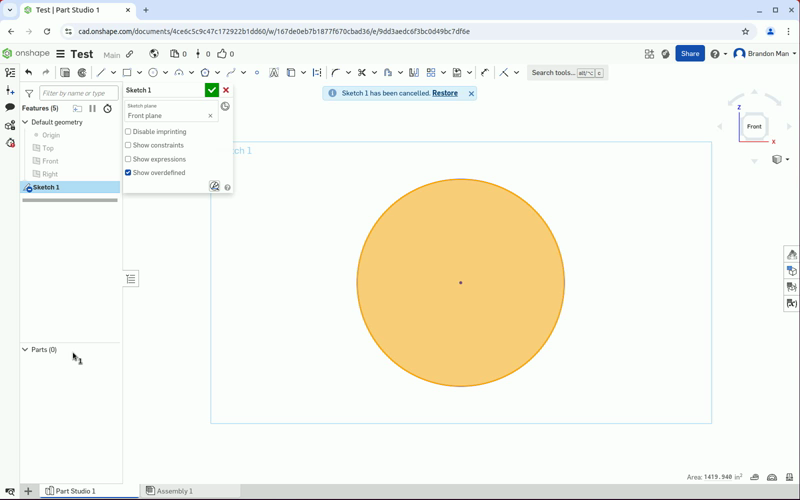
key(shift+y)
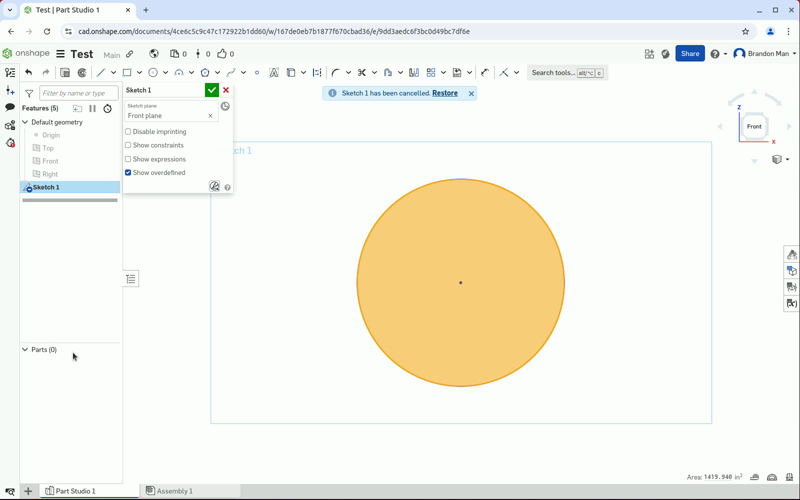
key(shift+e)
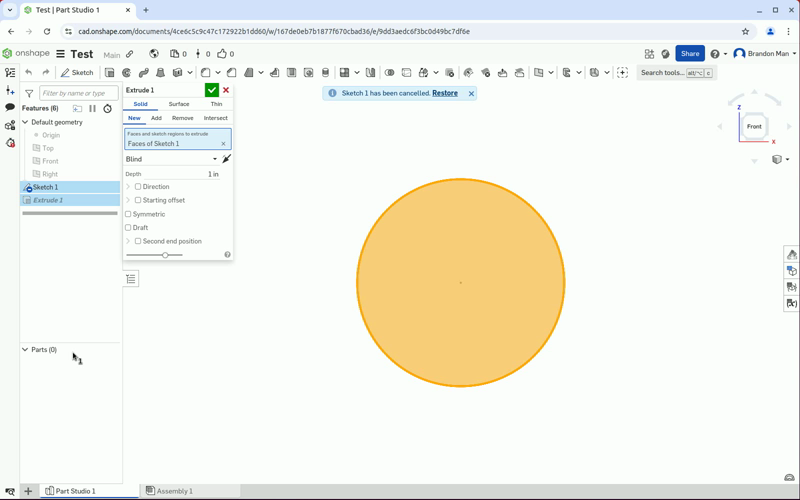
mouse_move(143, 106)
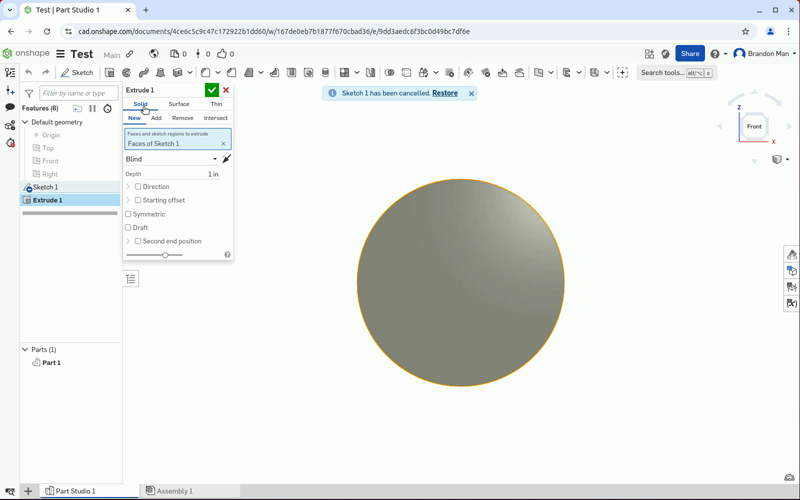
click(143, 106)
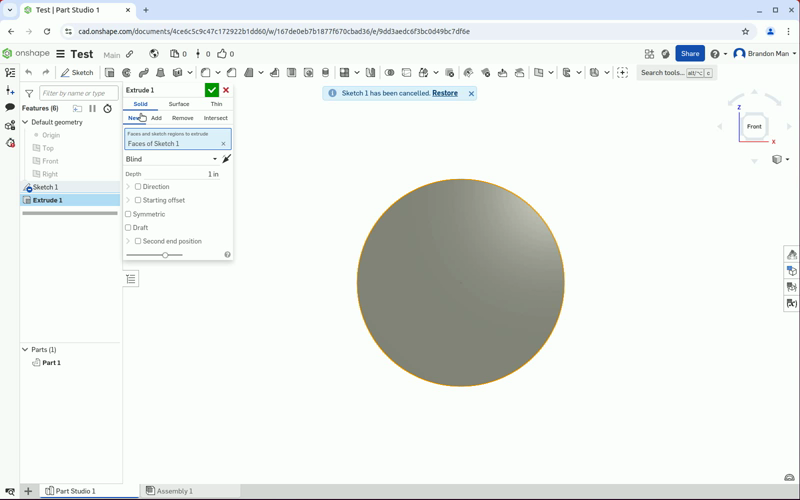
mouse_move(137, 120)
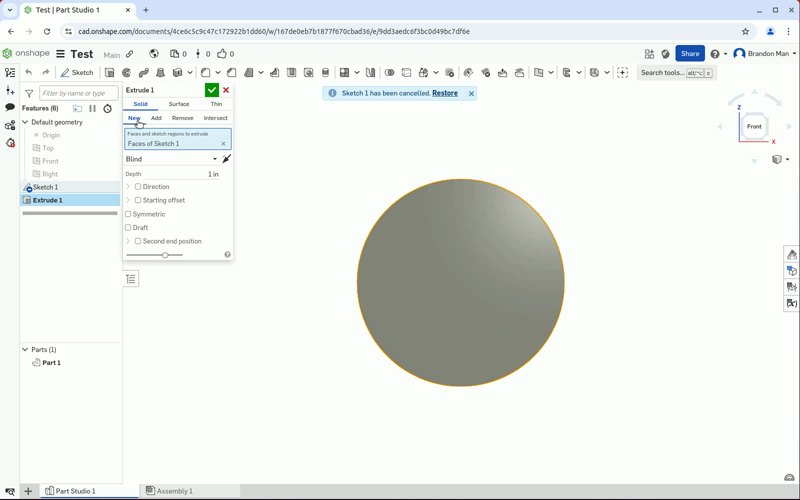
click(137, 120)
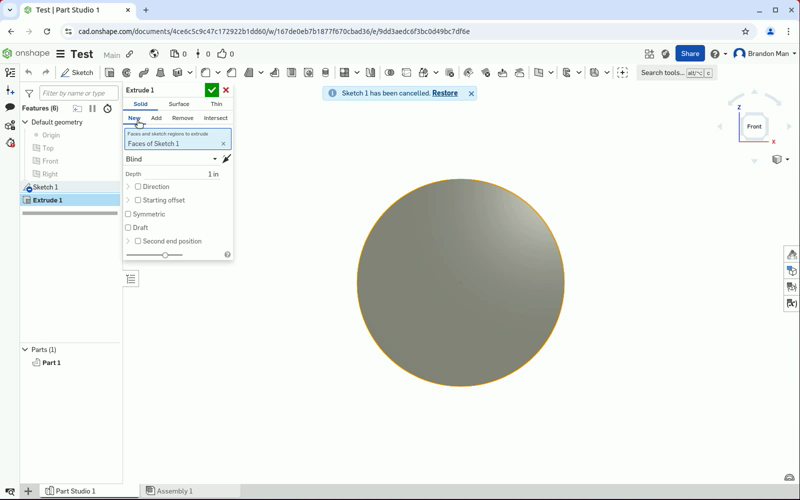
key(tab, 4)
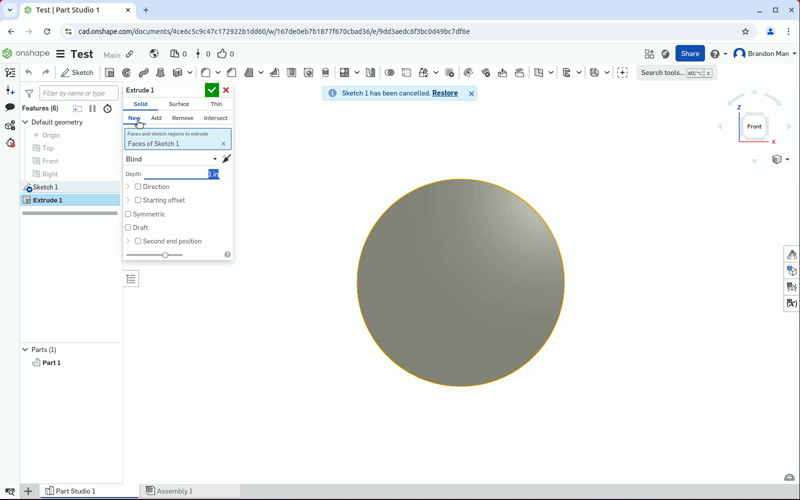
text(23.108)
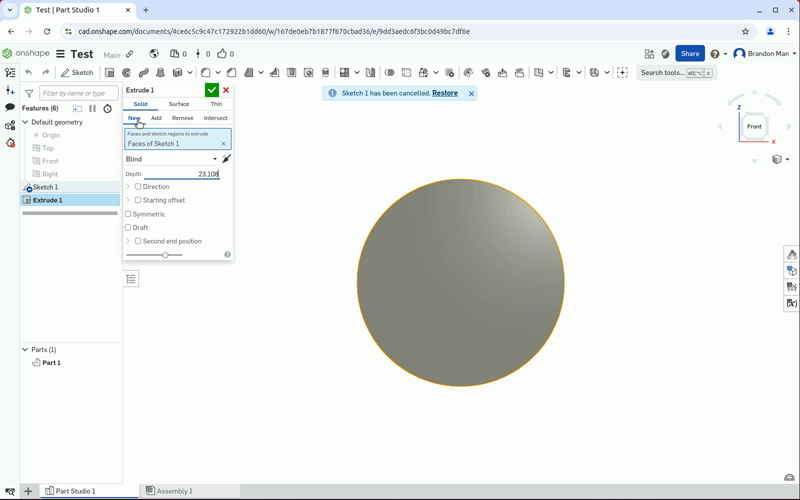
key(enter)
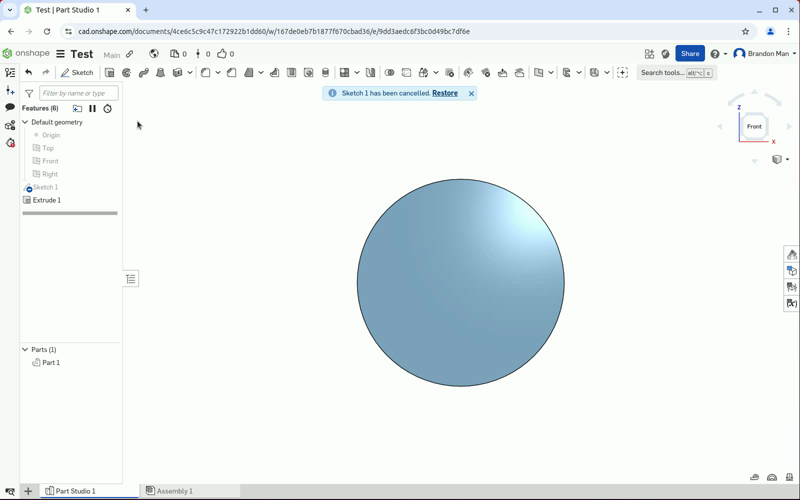
key(shift+h)
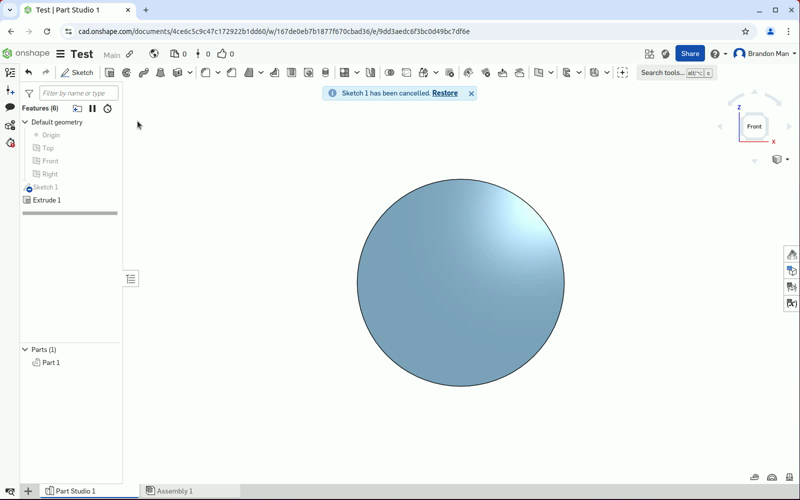
key(shift+h)
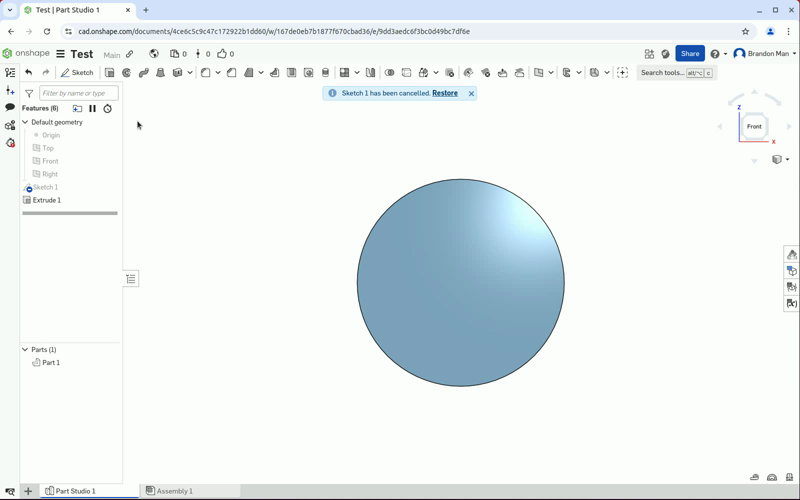
mouse_move(73, 189)
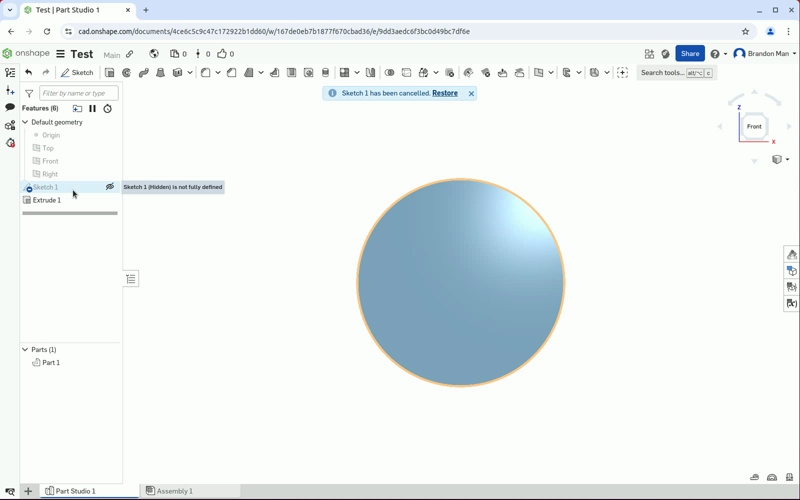
click(73, 189)
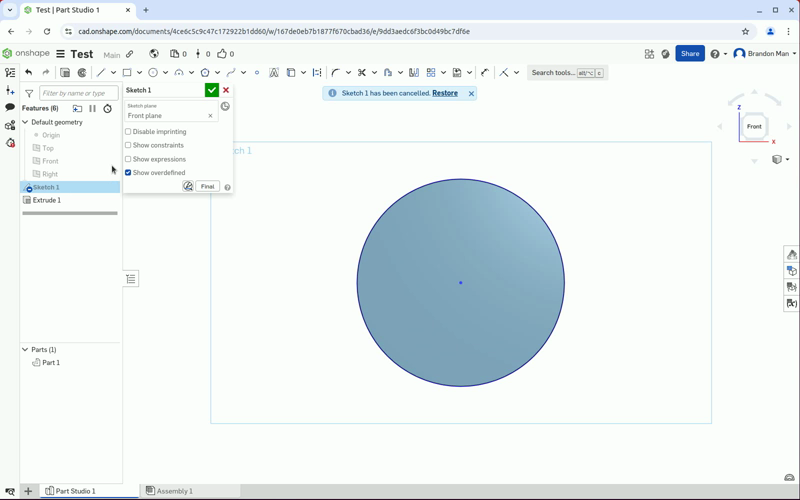
mouse_move(229, 92)
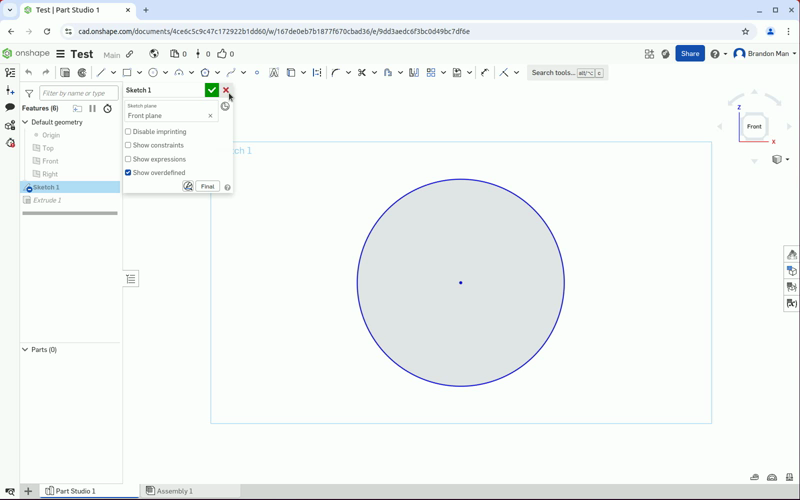
click(229, 92)
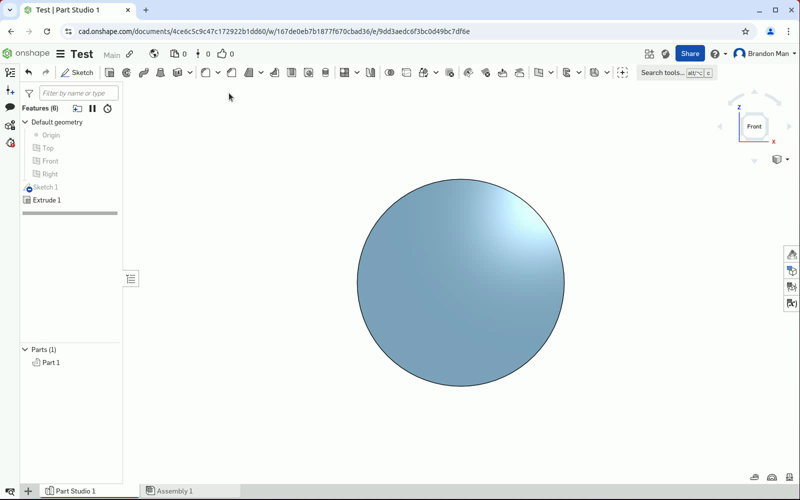
mouse_move(541, 75)
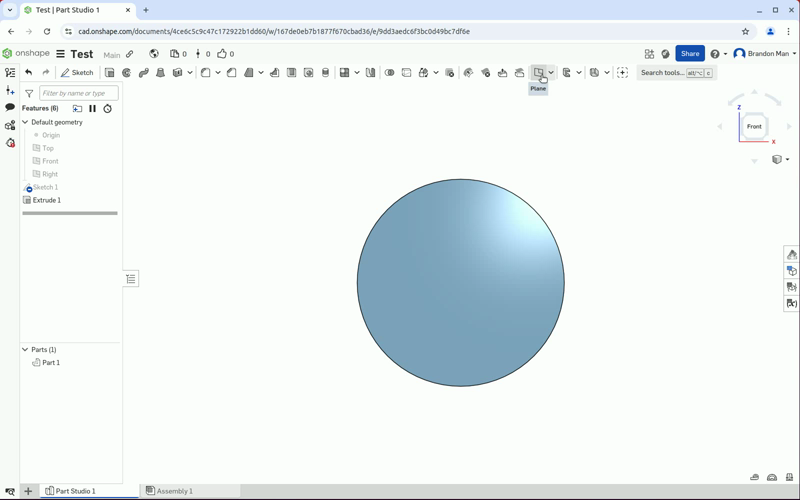
click(541, 75)
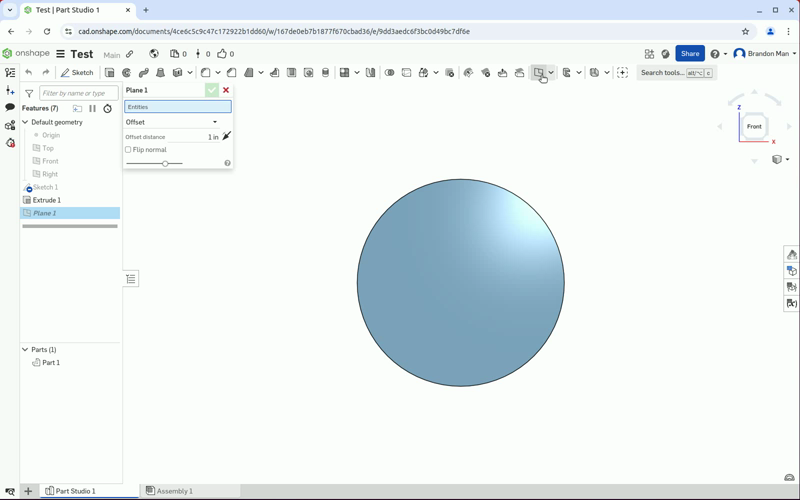
mouse_move(73, 163)
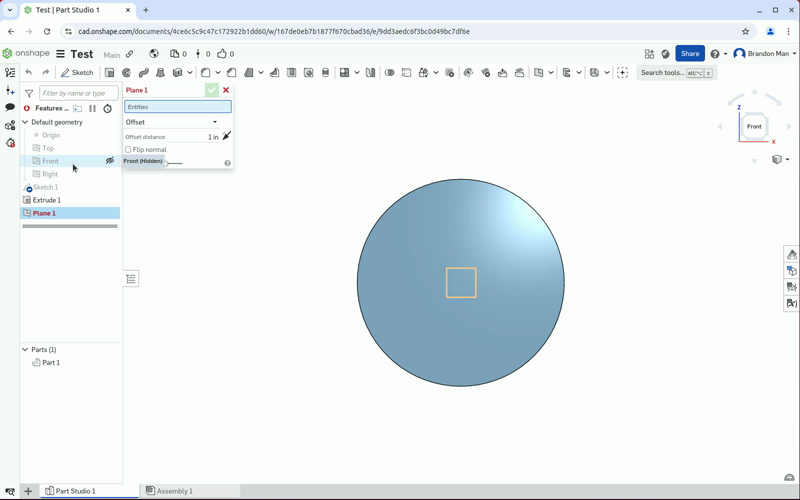
click(73, 163)
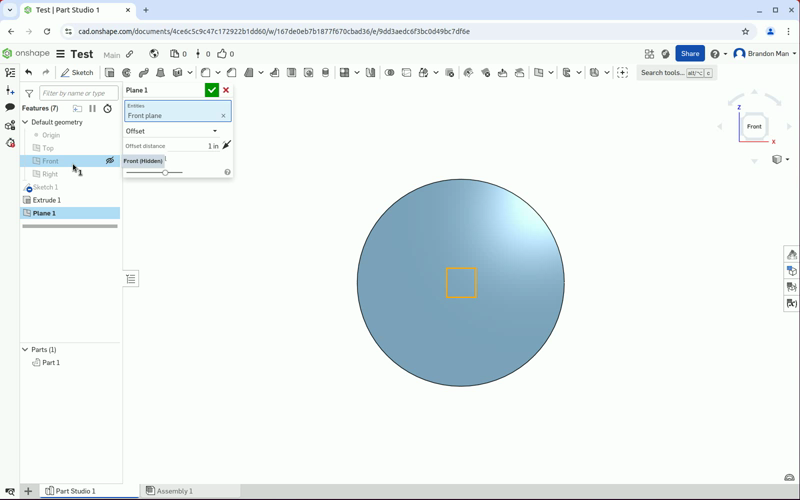
key(tab, 2)
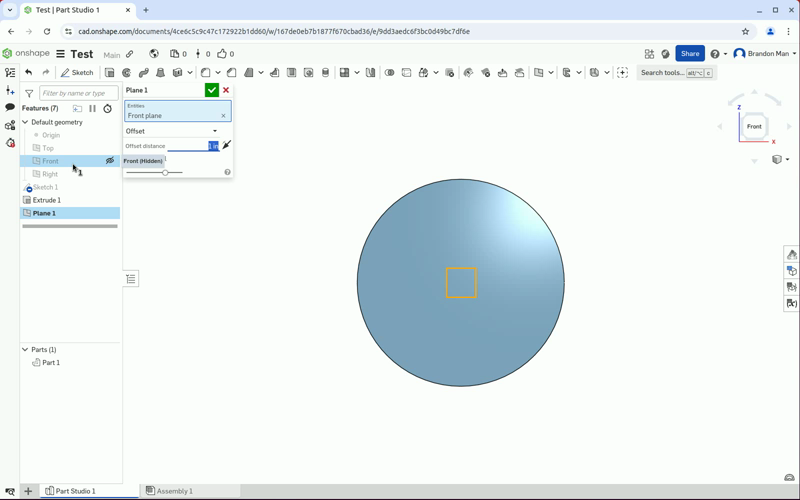
text(23.108)
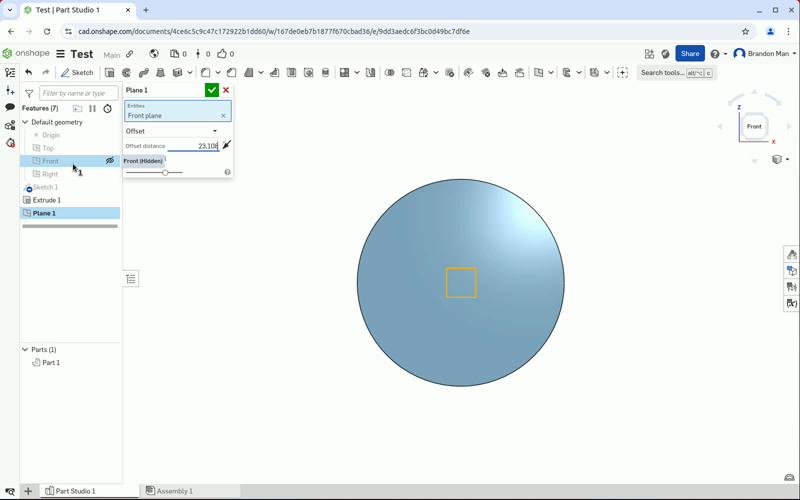
key(enter, 2)
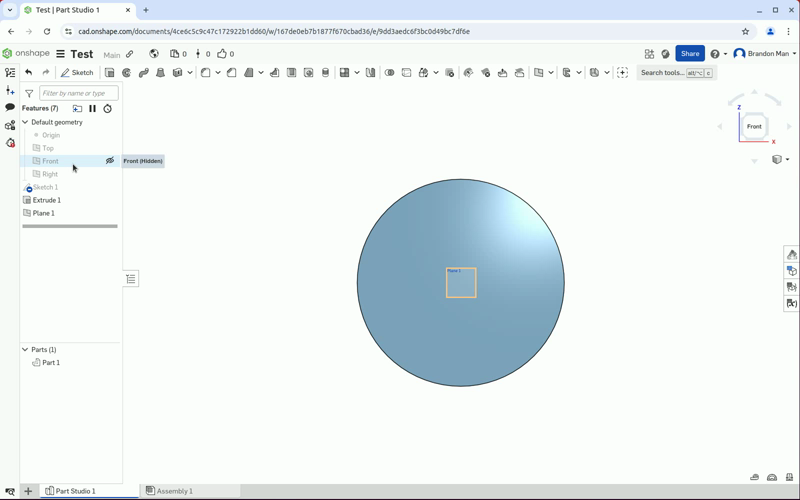
key(shift+s)
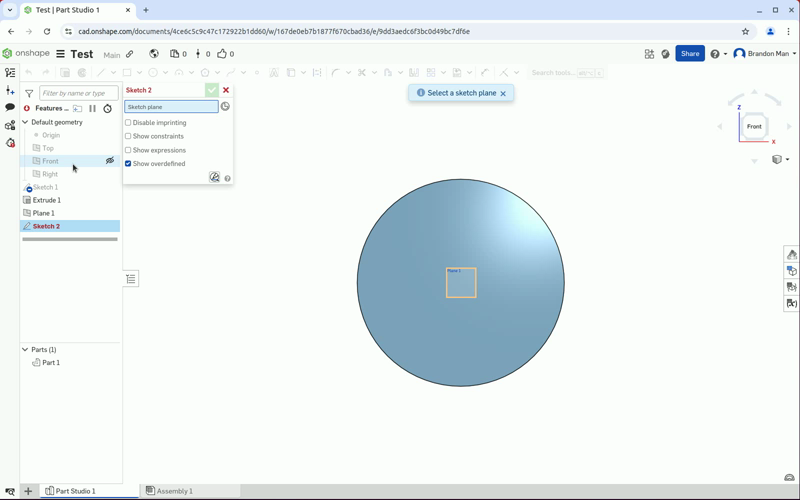
mouse_move(73, 215)
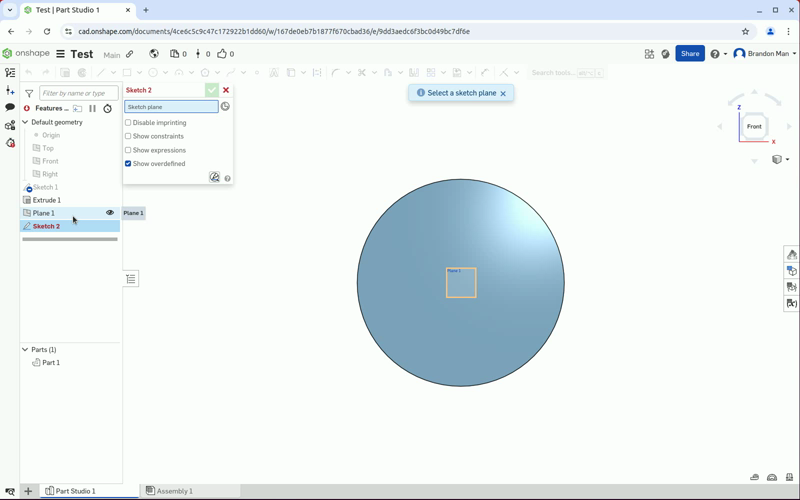
click(73, 215)
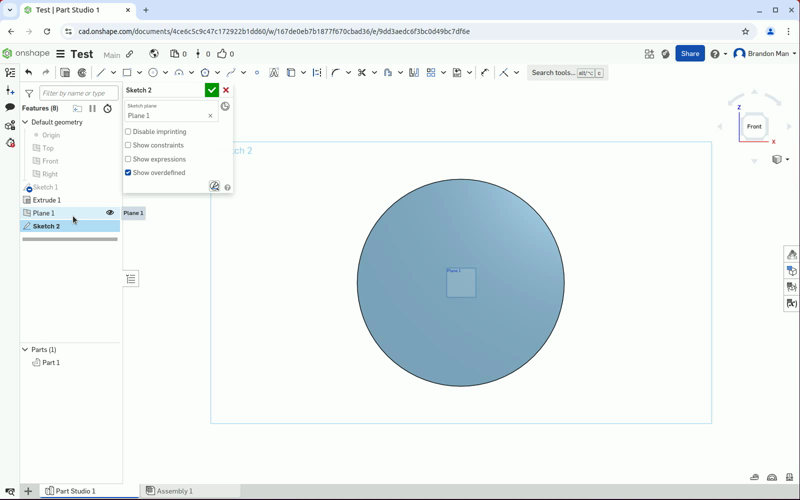
mouse_move(73, 352)
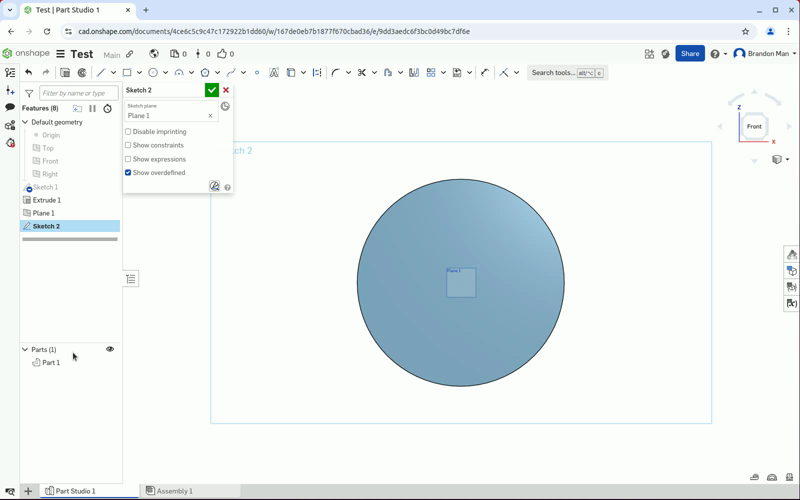
key(y)
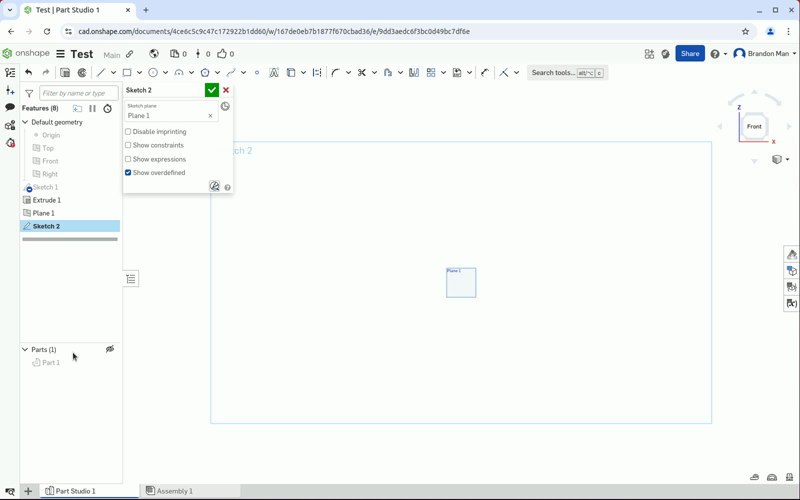
key(c)
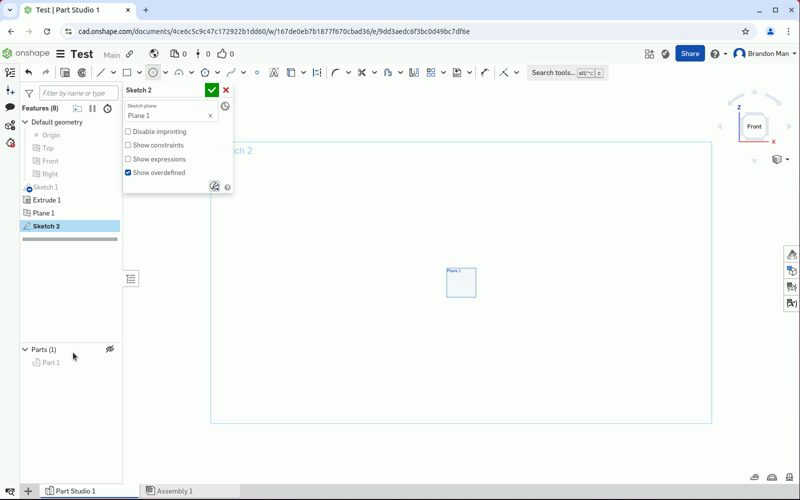
key_down(shift)
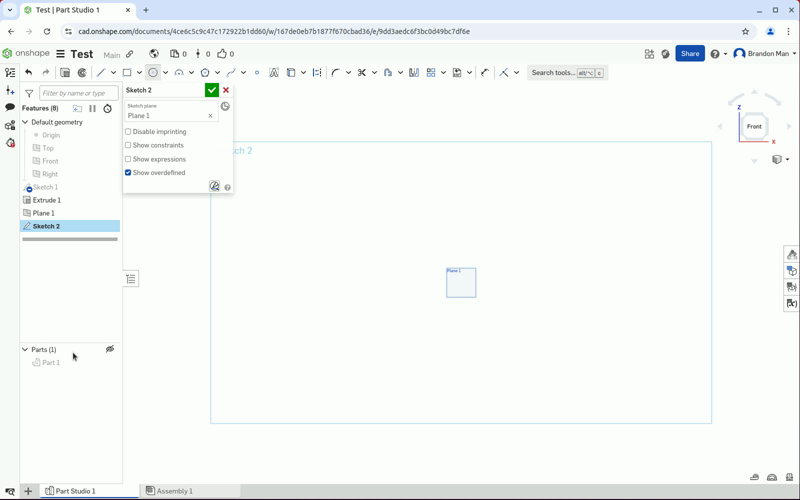
mouse_move(461, 282)
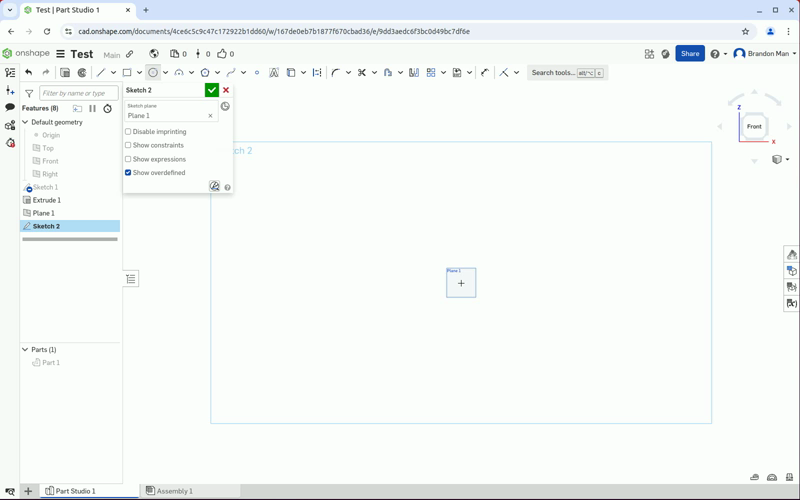
click(461, 282)
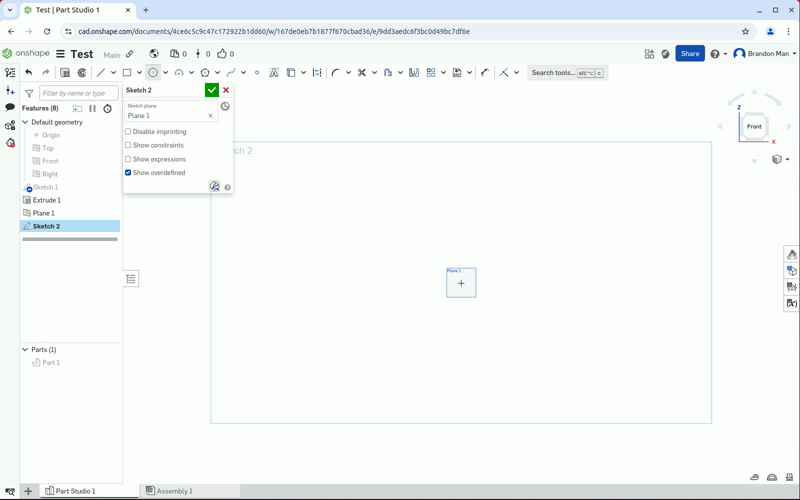
key_up(shift)
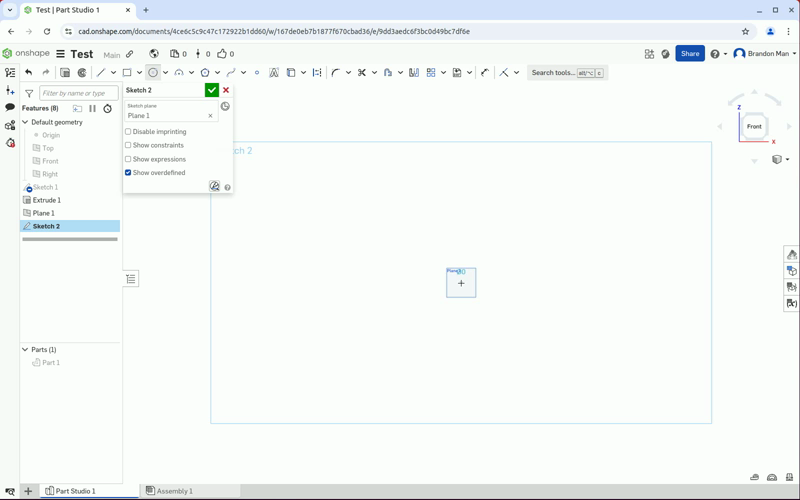
mouse_move(501, 282)
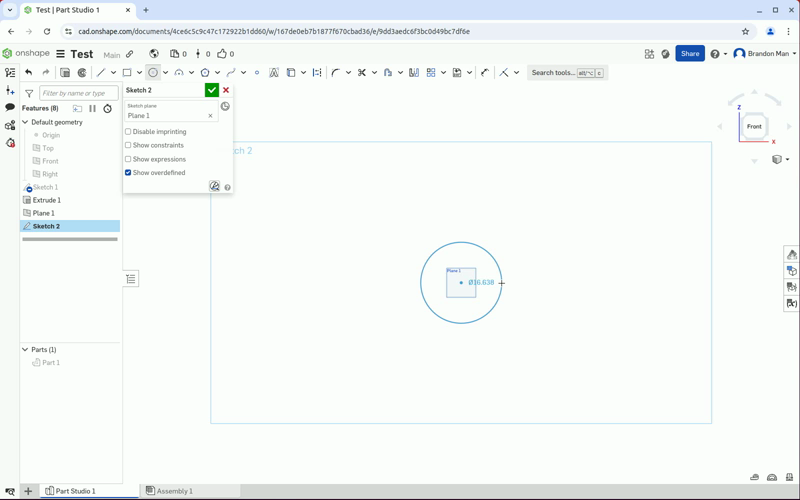
click(501, 282)
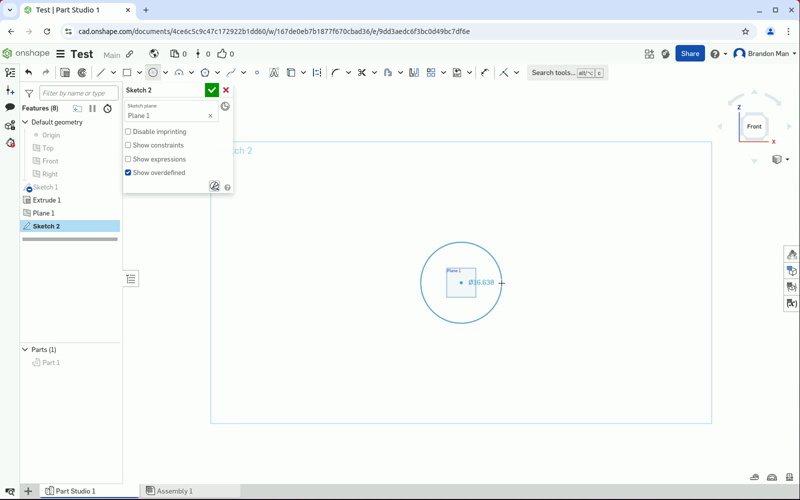
key(esc)
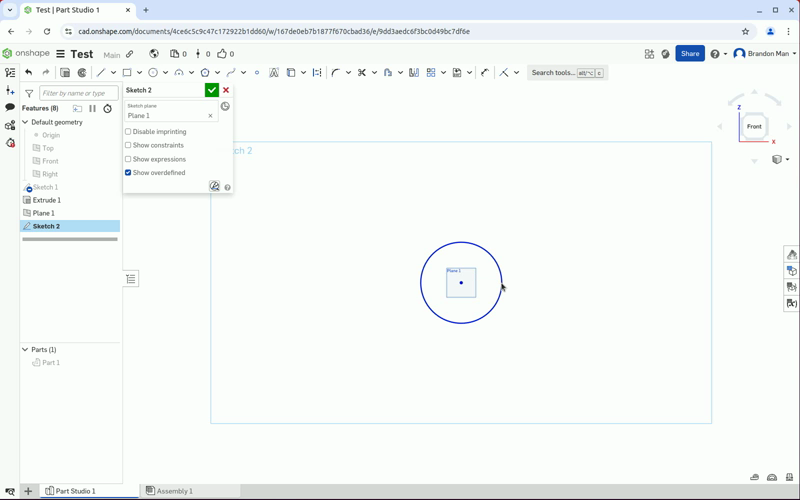
mouse_move(434, 300)
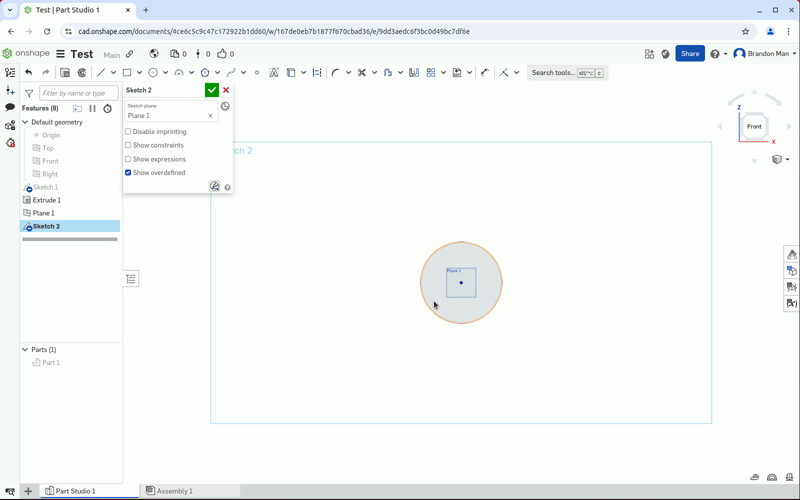
click(434, 300)
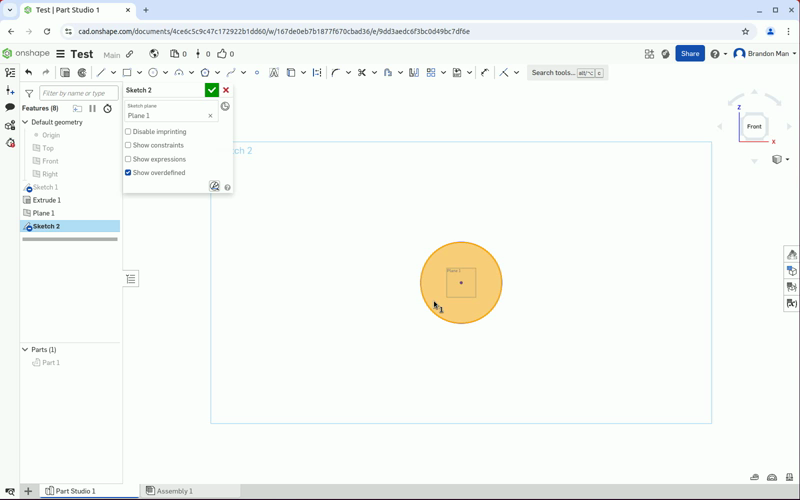
mouse_move(73, 352)
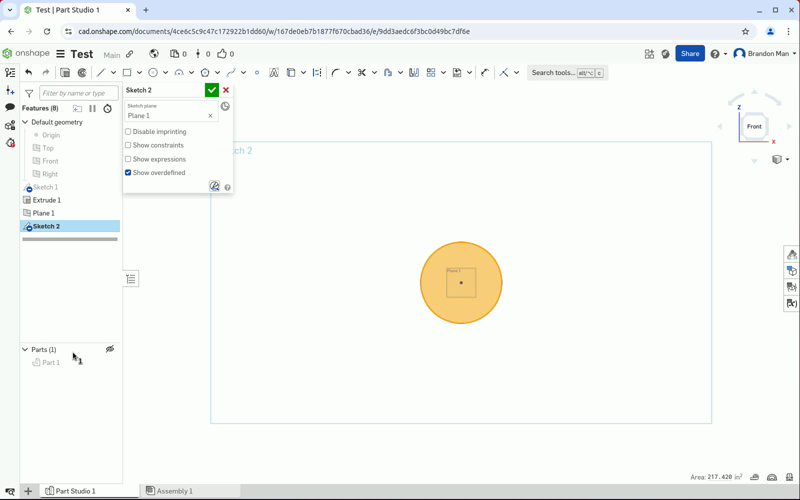
key(shift+y)
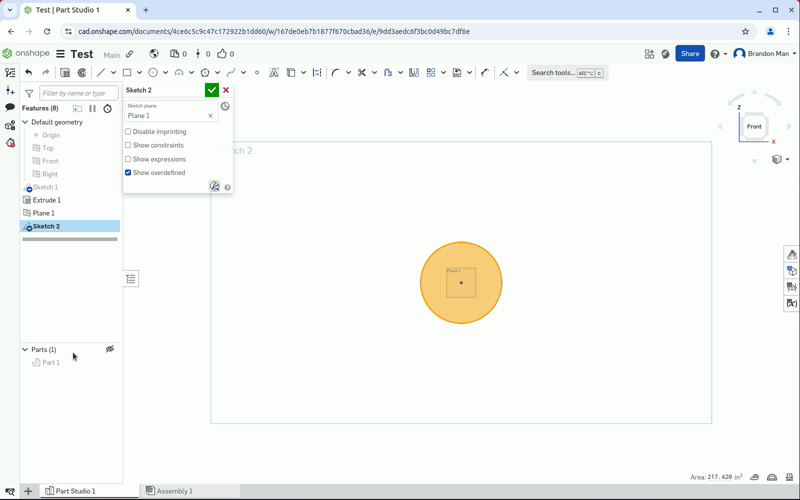
key(shift+e)
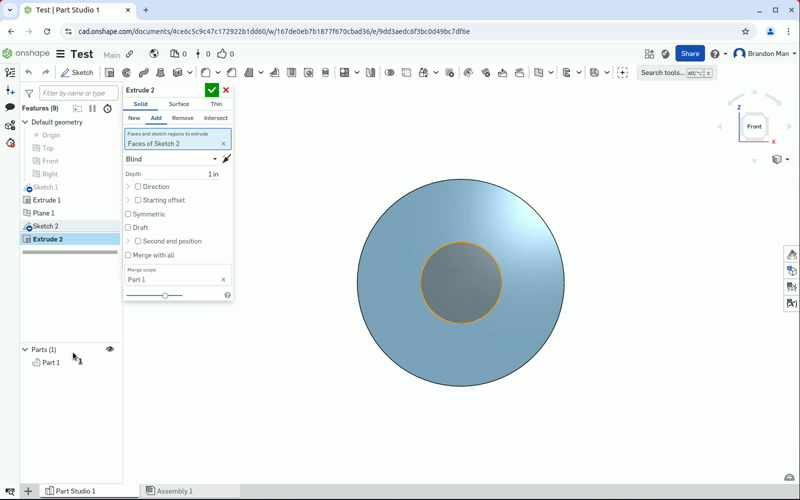
mouse_move(143, 106)
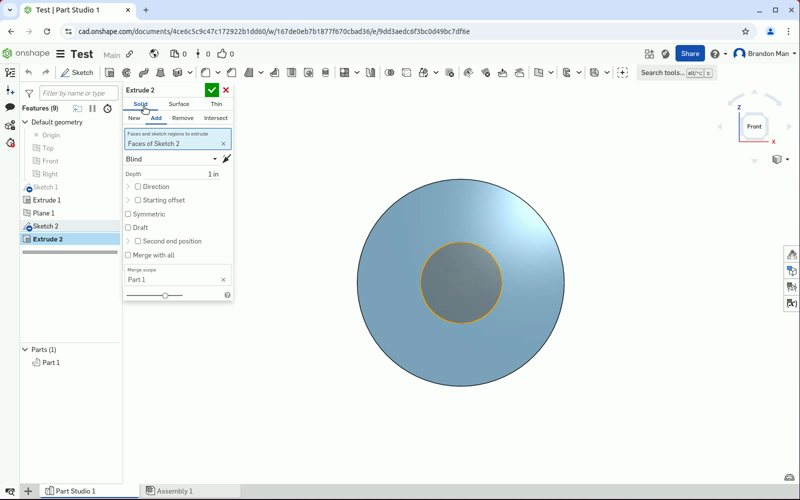
click(143, 106)
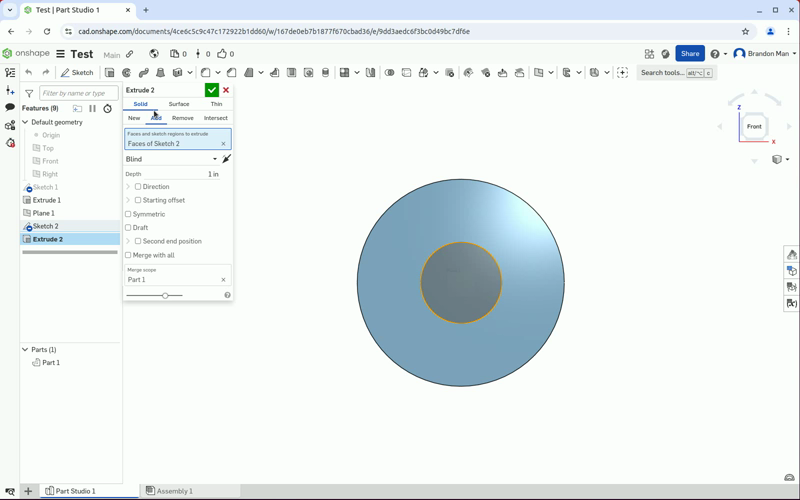
mouse_move(186, 120)
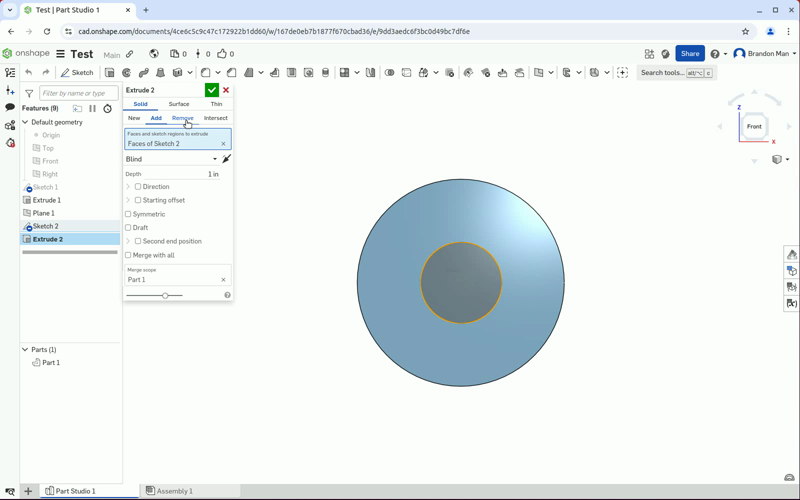
click(186, 120)
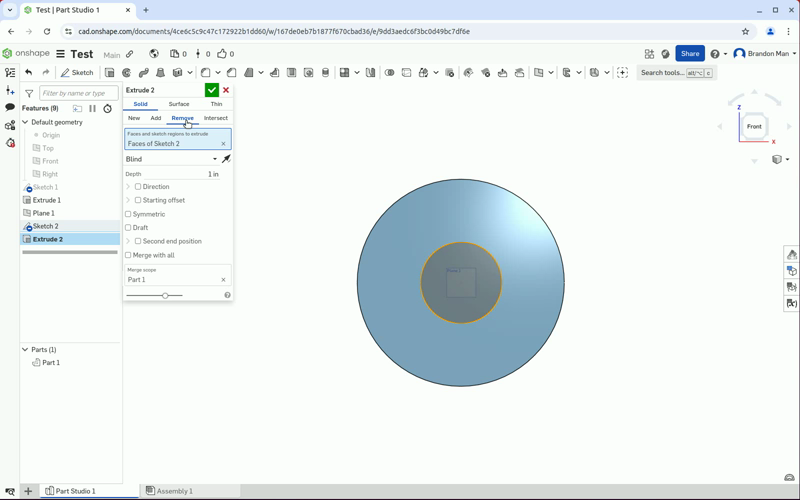
key(tab, 4)
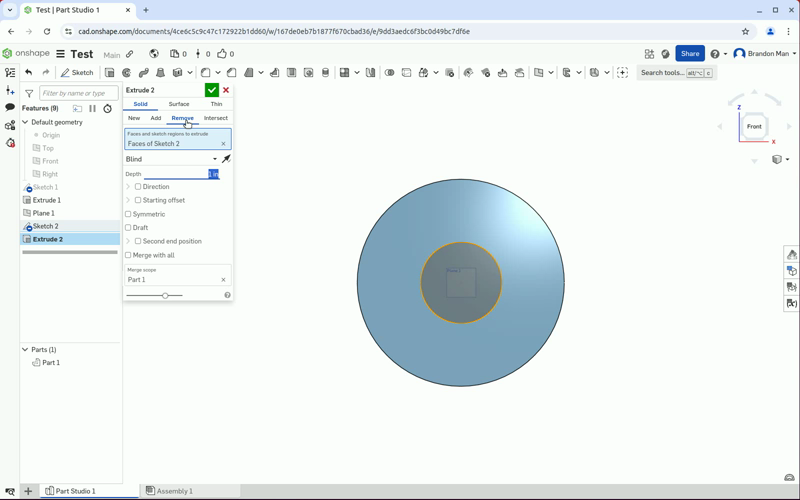
text(23.108)
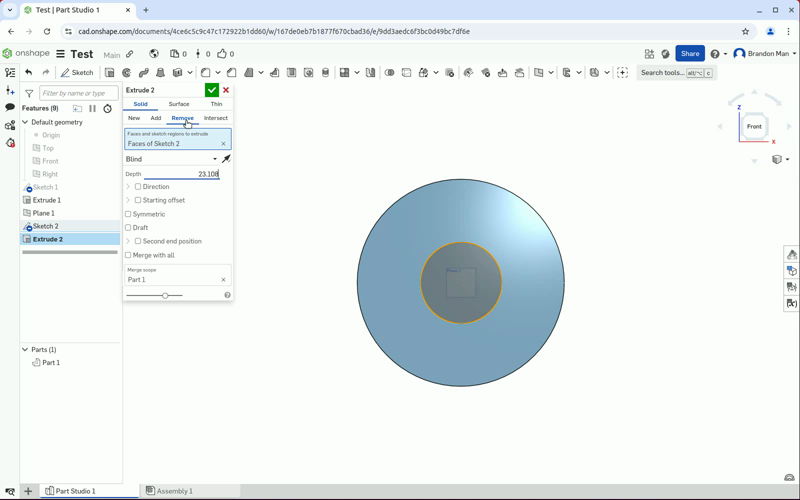
key(tab, 6)
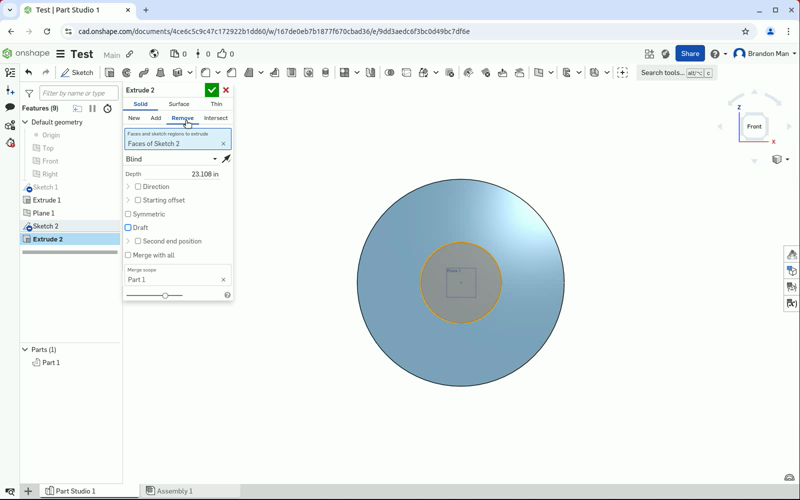
key(space)
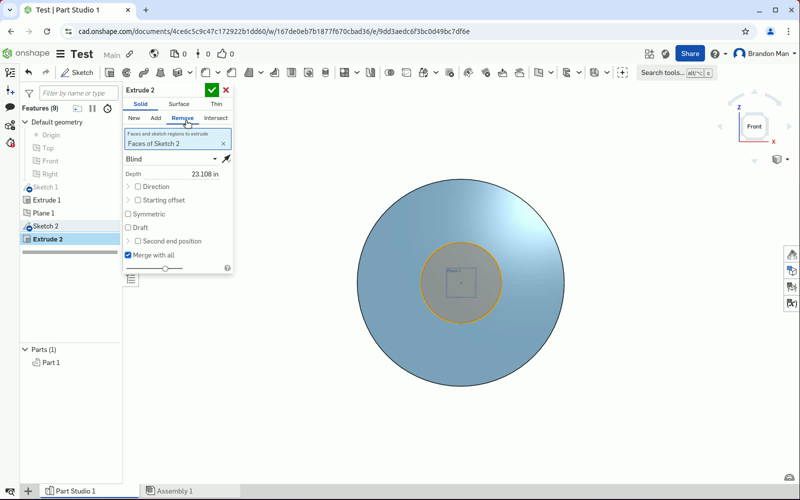
key(enter)
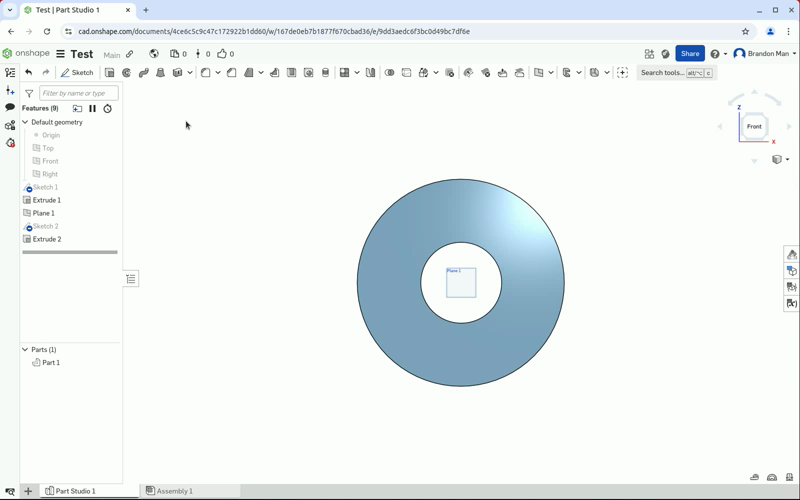
key(shift+h)
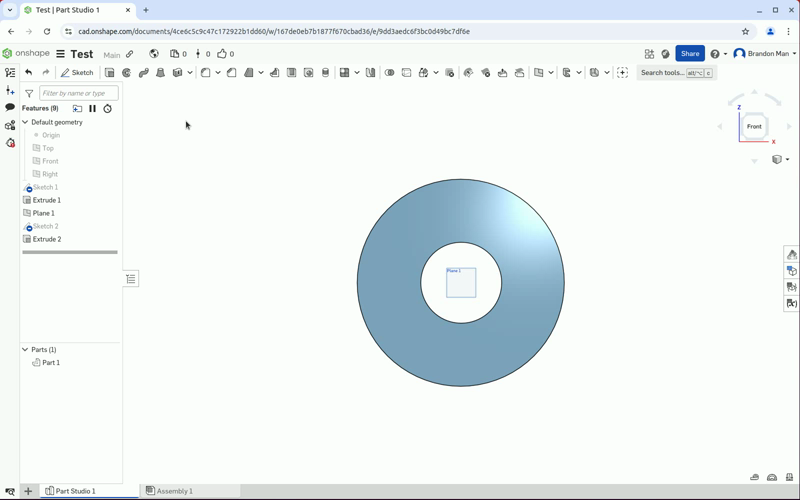
key(shift+h)
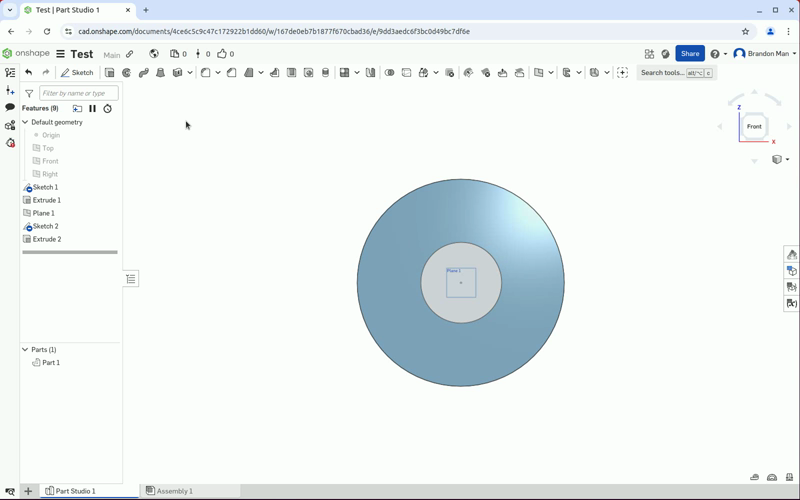
key(shift+7)
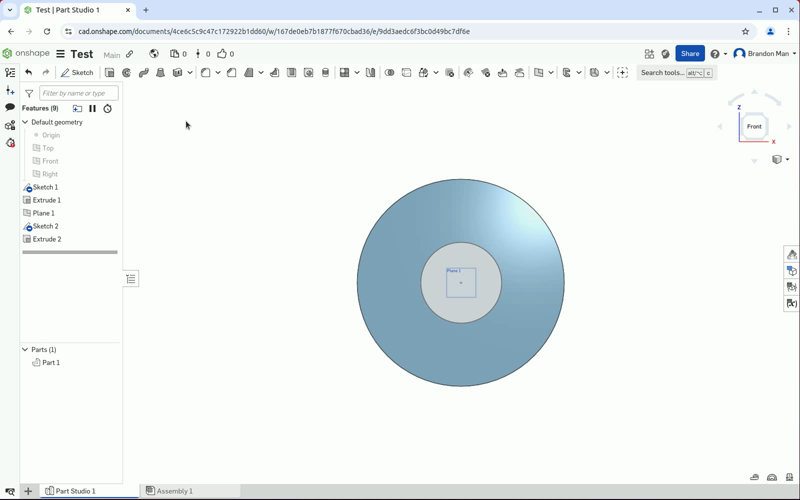
key(left, 2)
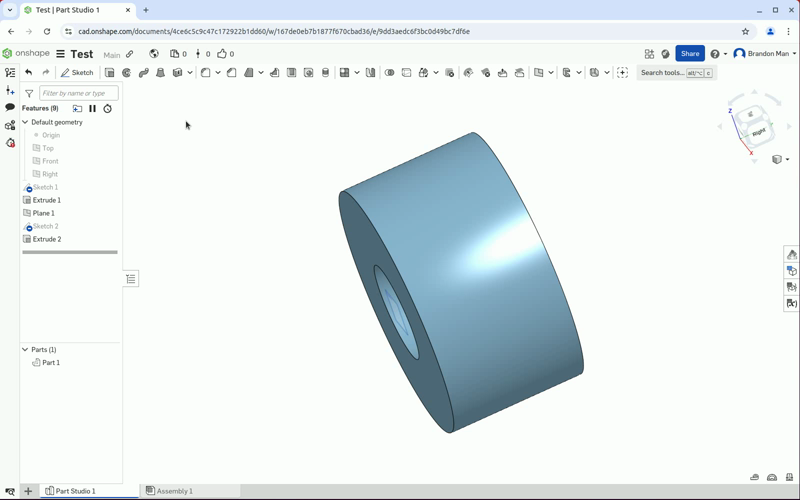
key(down, 2)
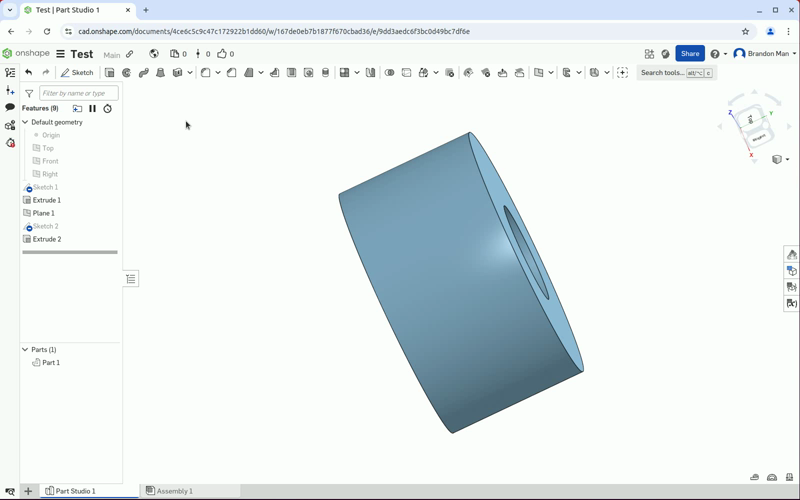
key(up, 2)
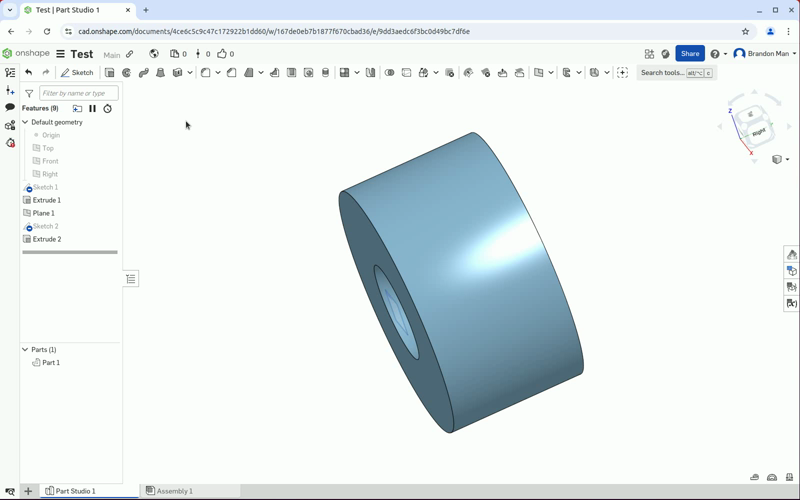
key(right, 2)
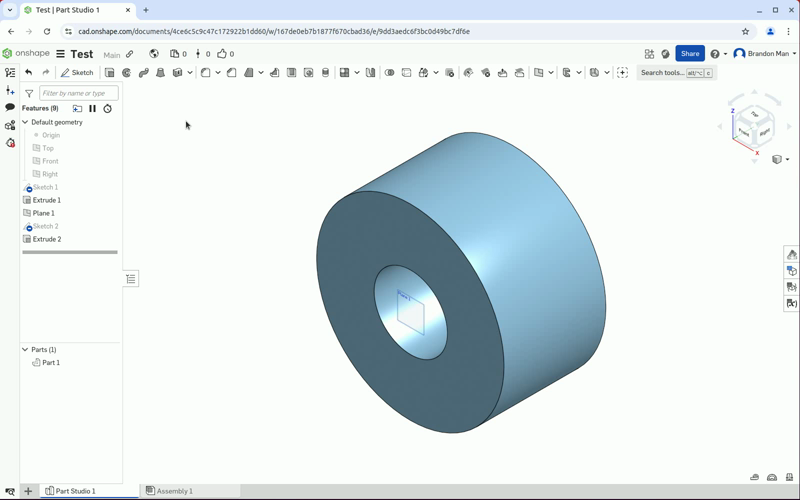
mouse_move(73, 189)
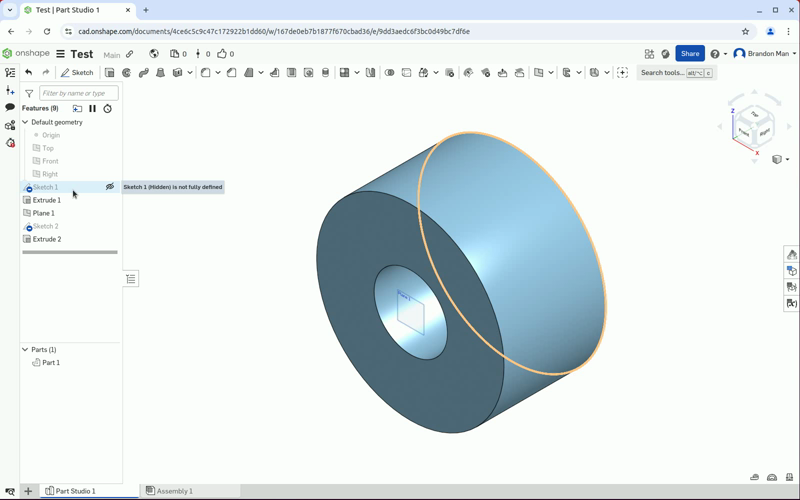
click(73, 189)